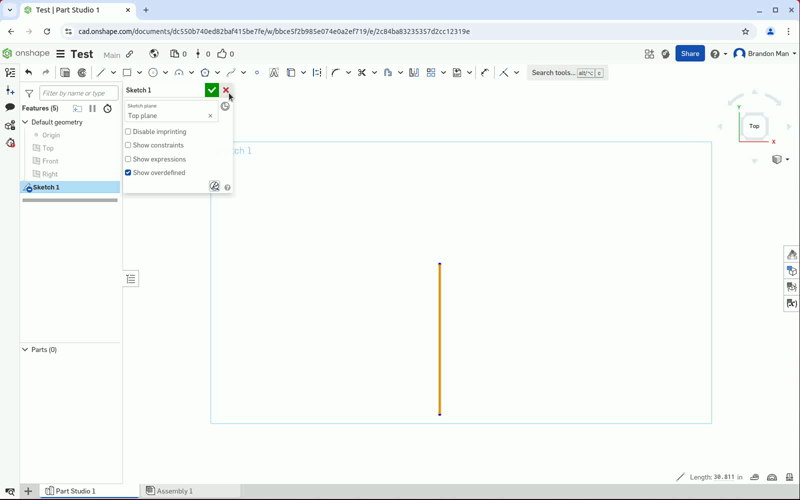
key(shift+h)
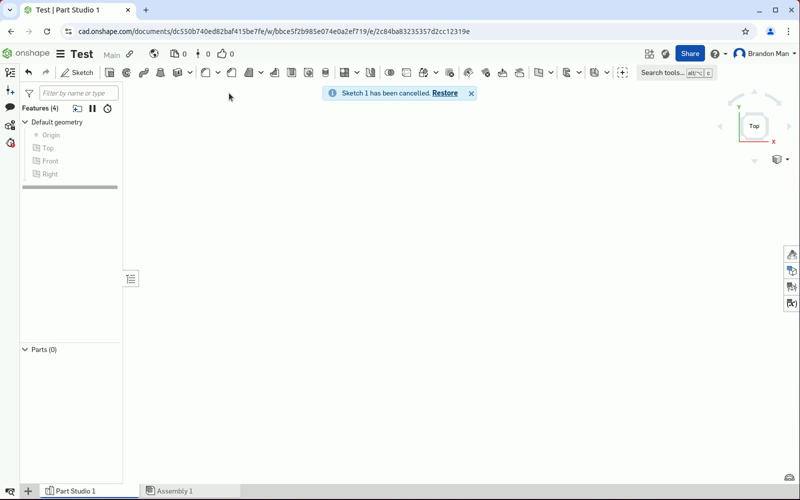
mouse_move(73, 352)
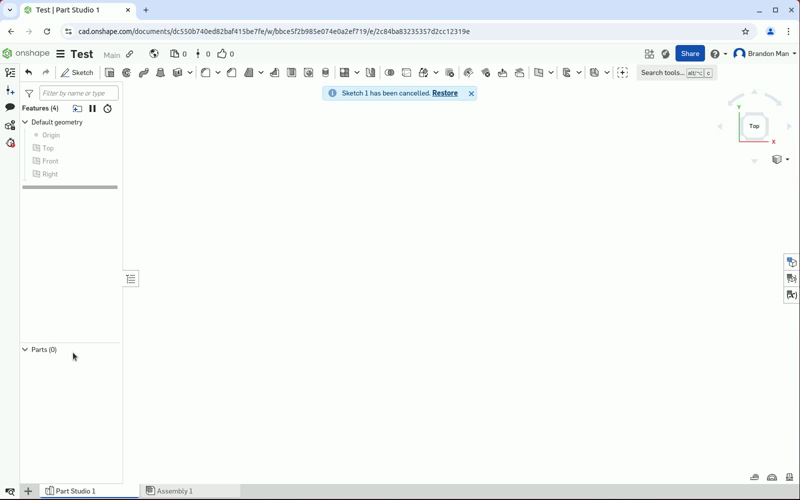
key(y)
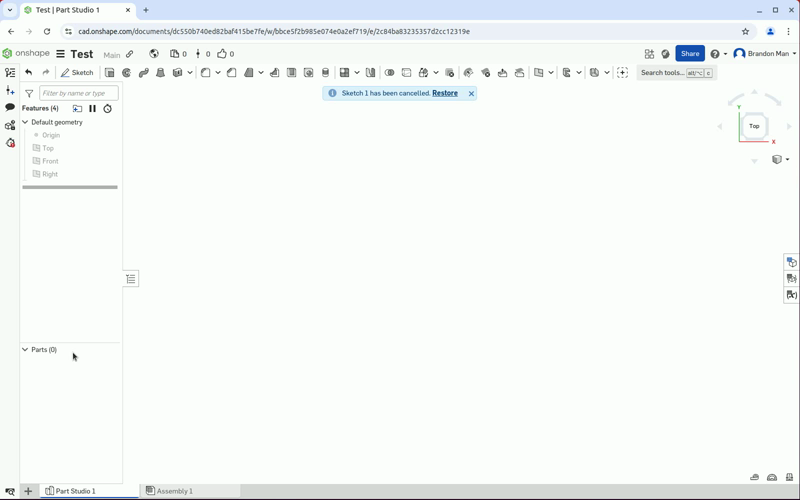
key(shift+p)
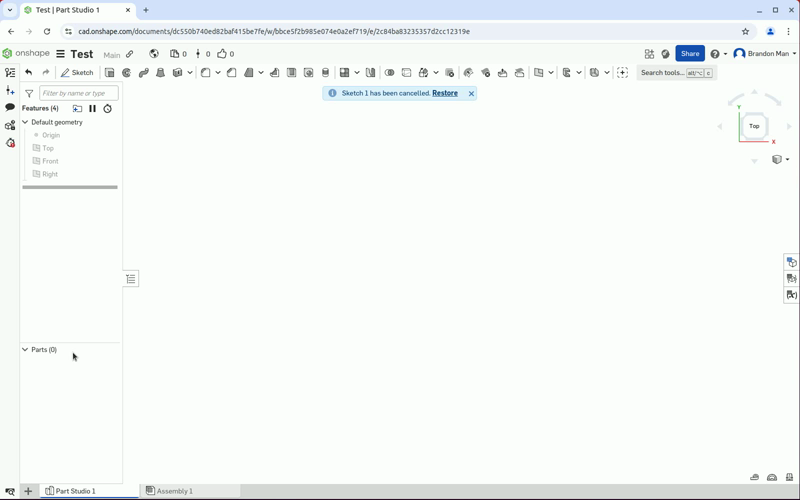
key(space)
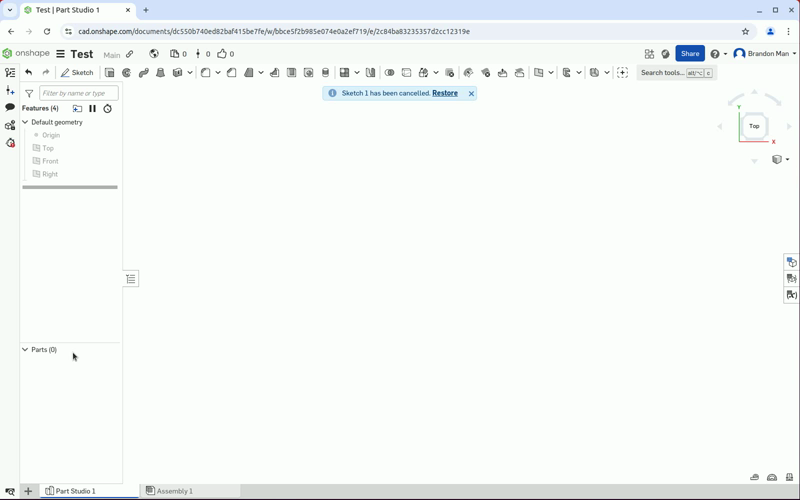
key_down(shift)
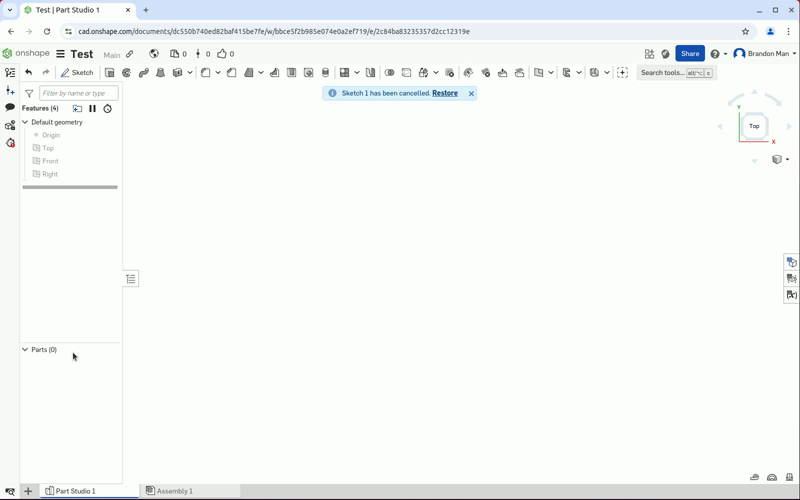
key(up)
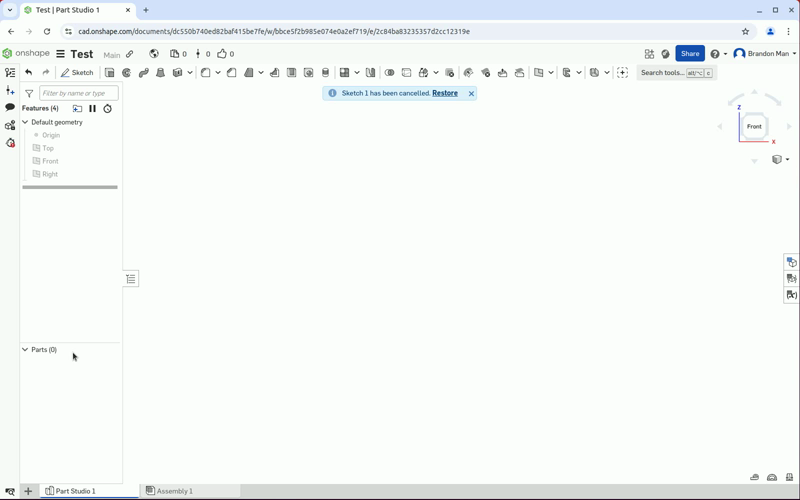
key_up(shift)
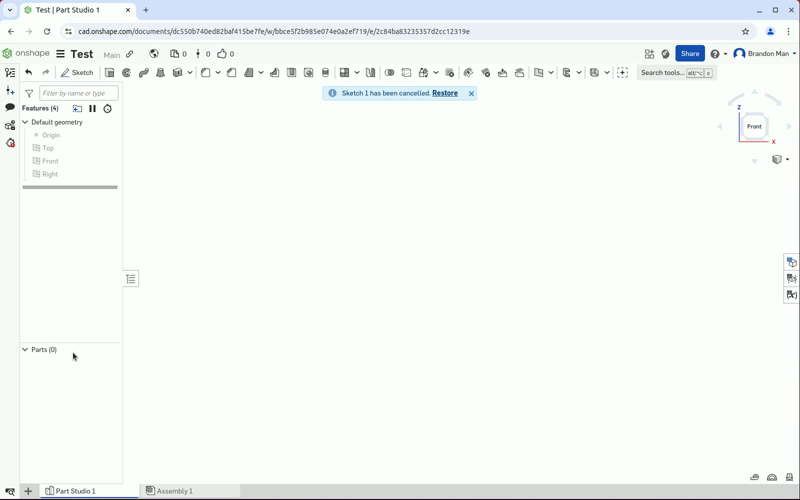
mouse_move(73, 352)
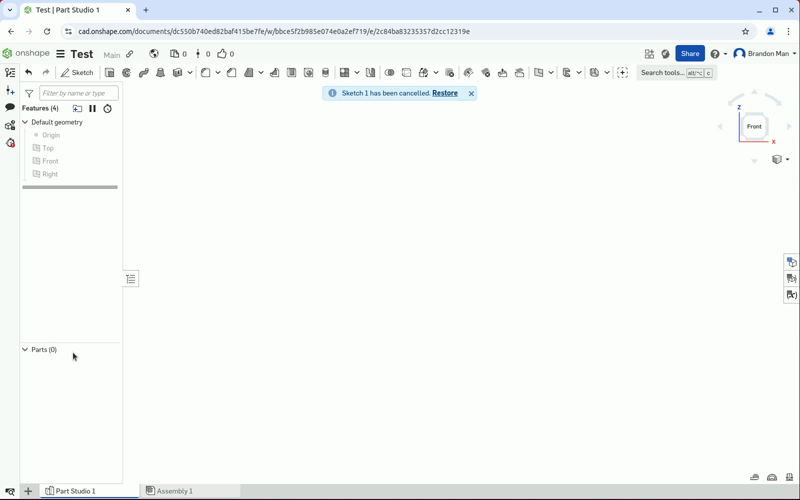
key(shift+y)
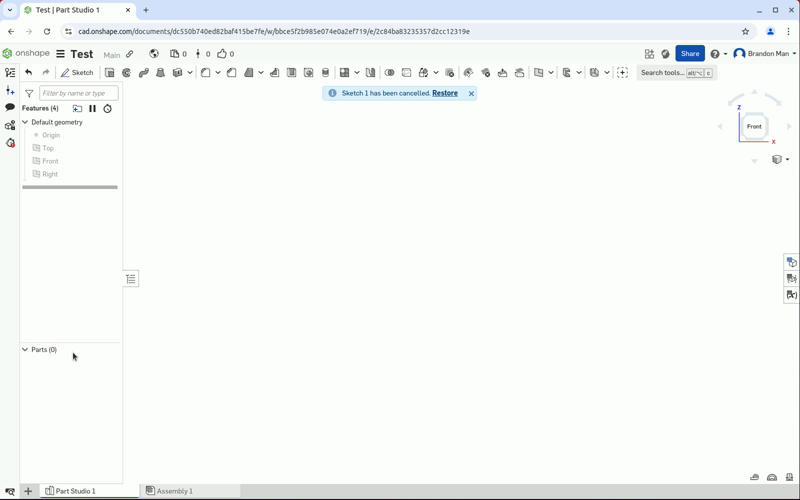
key(shift+s)
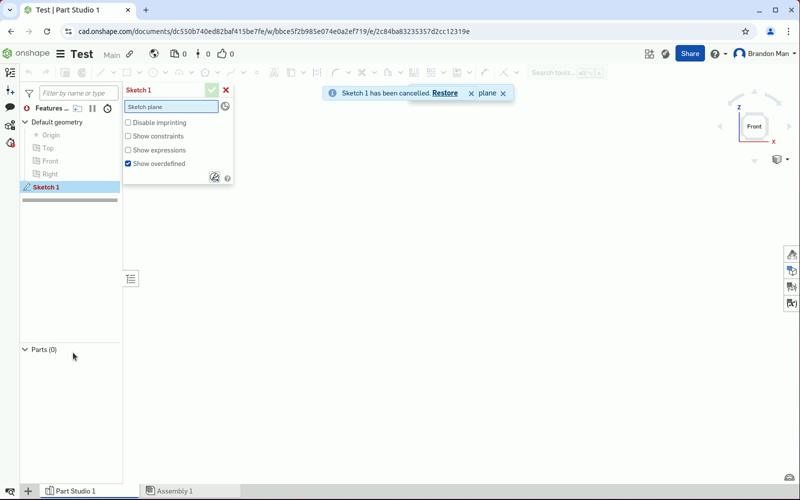
mouse_move(73, 163)
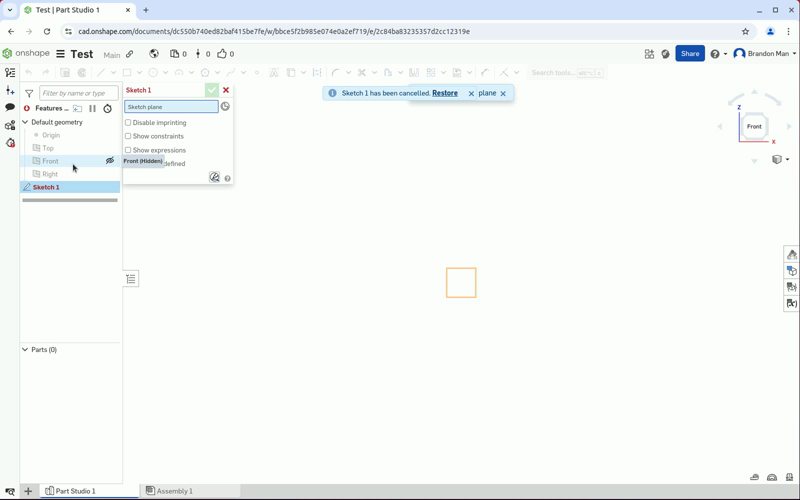
click(73, 163)
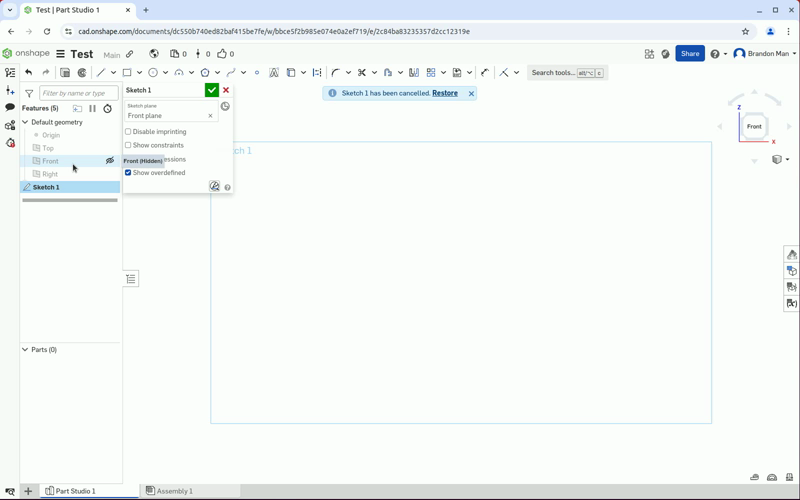
mouse_move(73, 352)
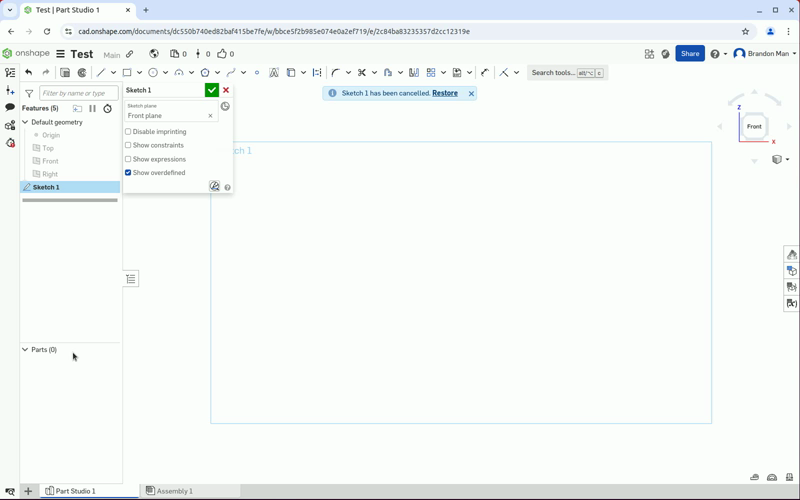
key(y)
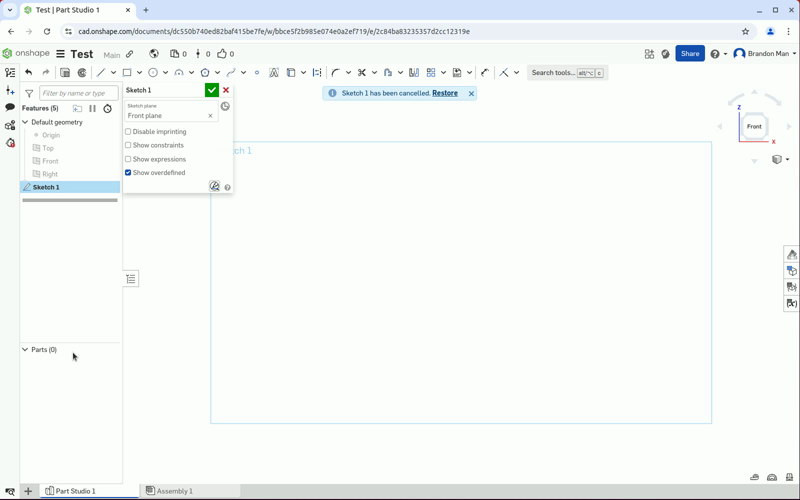
key(c)
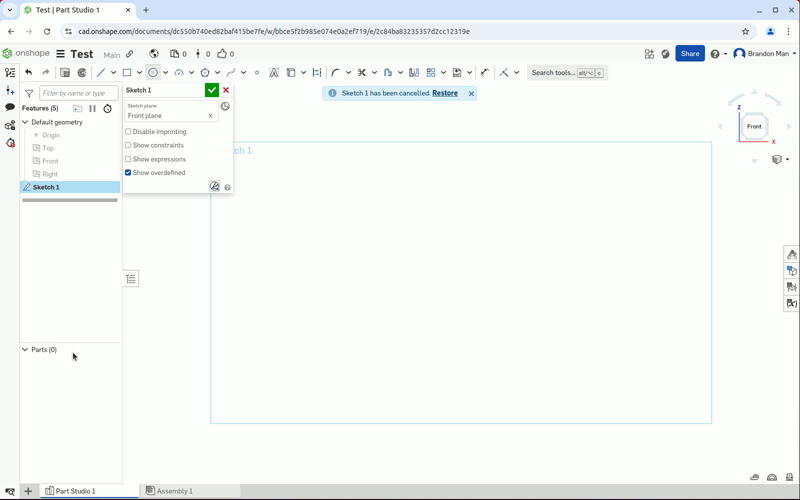
key_down(shift)
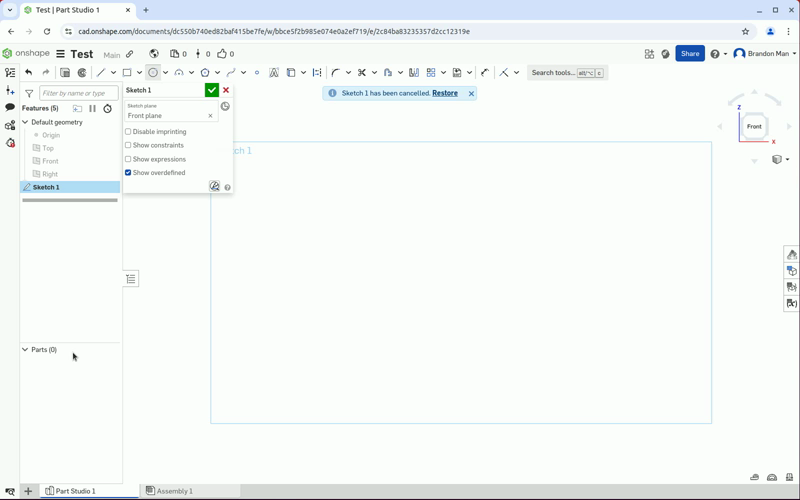
mouse_move(461, 282)
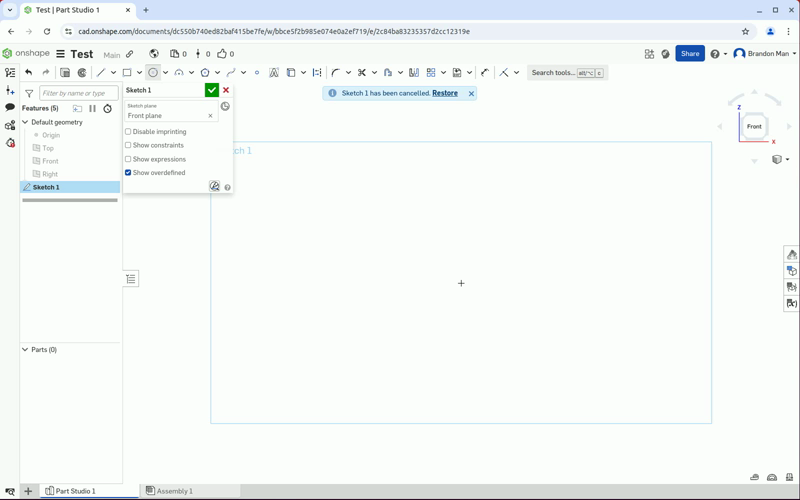
click(461, 282)
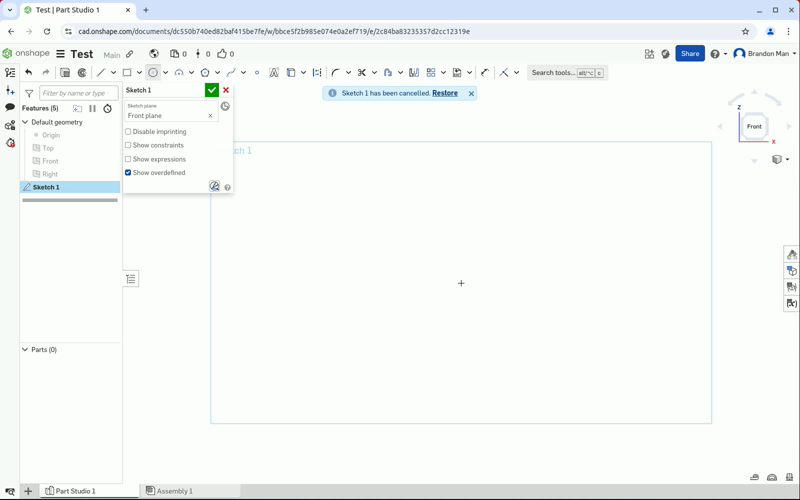
key_up(shift)
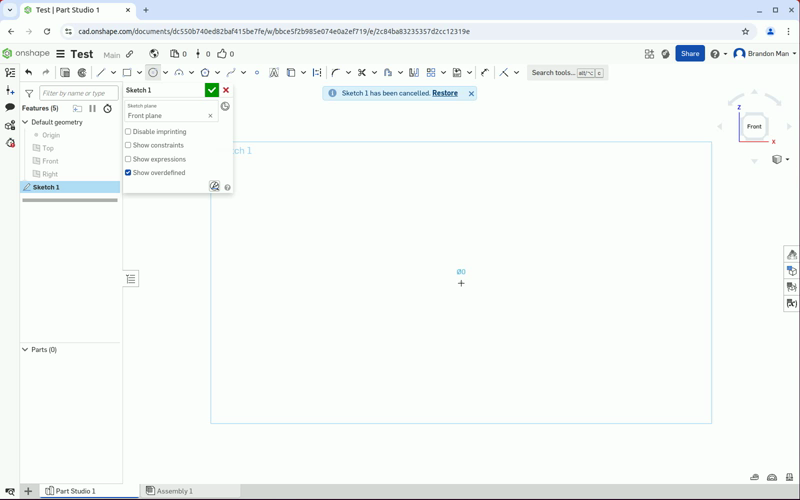
mouse_move(574, 282)
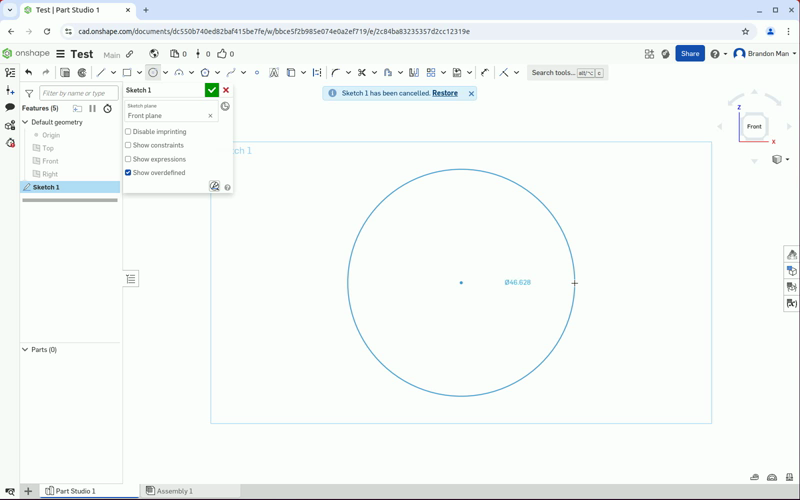
click(574, 282)
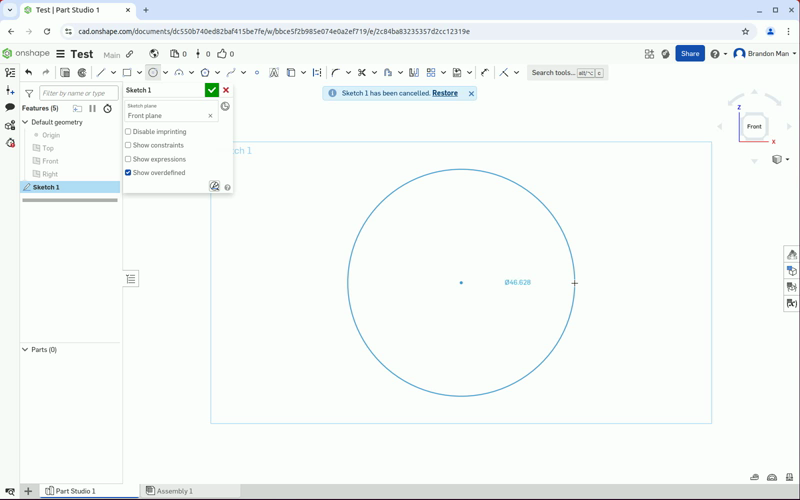
key(esc)
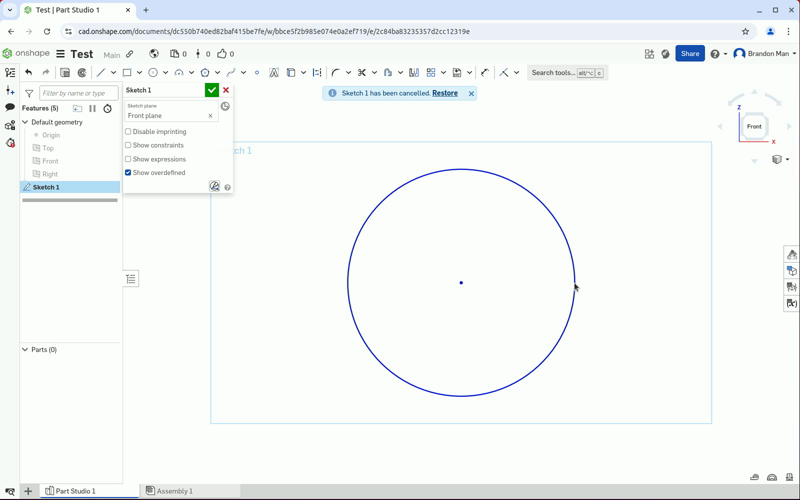
mouse_move(465, 368)
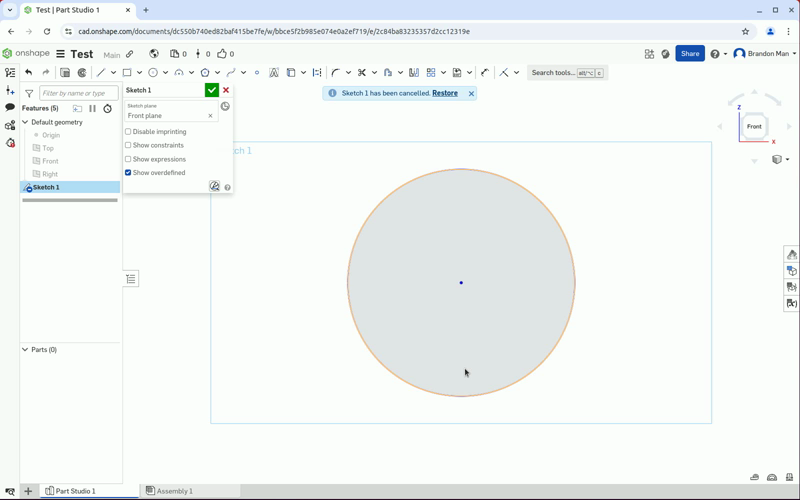
click(465, 368)
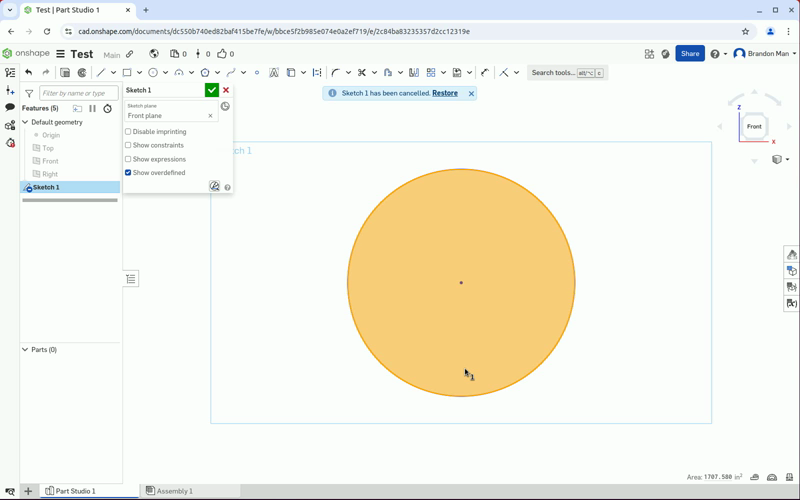
mouse_move(73, 352)
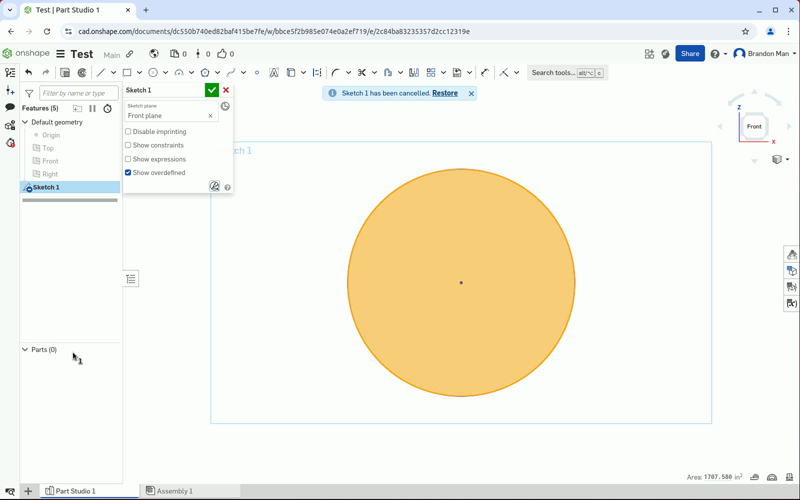
key(shift+y)
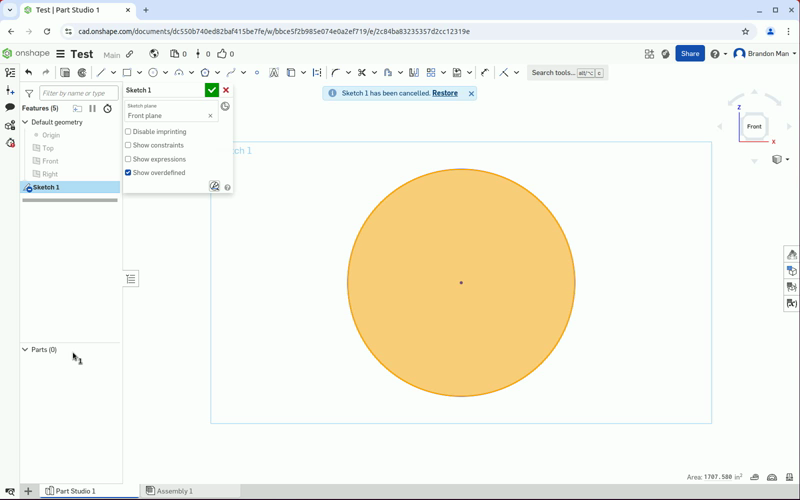
key(shift+e)
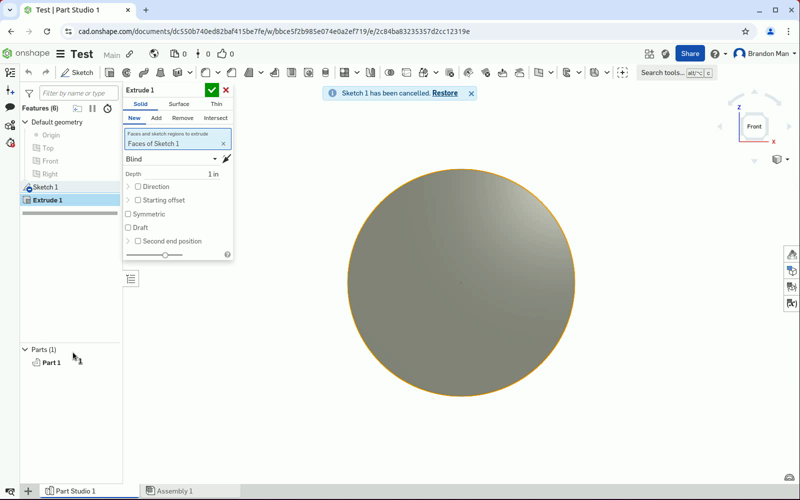
mouse_move(143, 106)
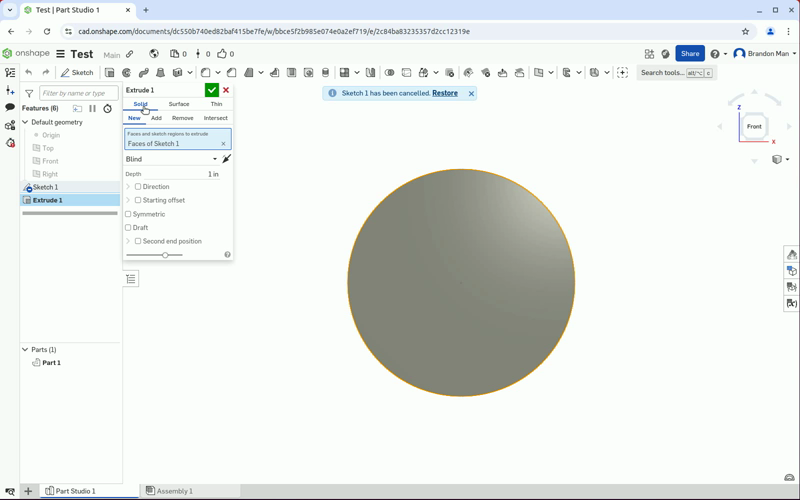
click(143, 106)
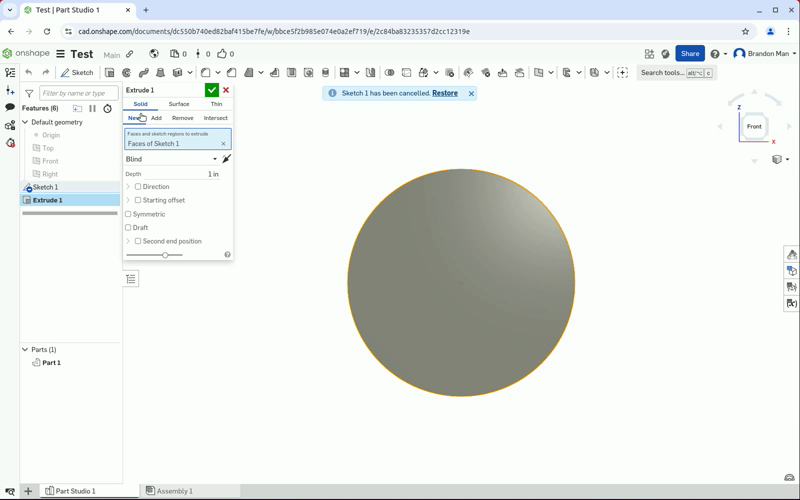
mouse_move(137, 120)
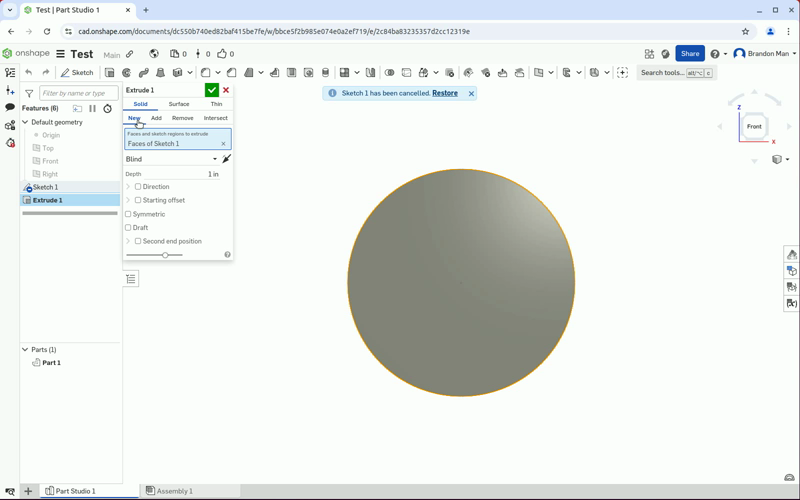
click(137, 120)
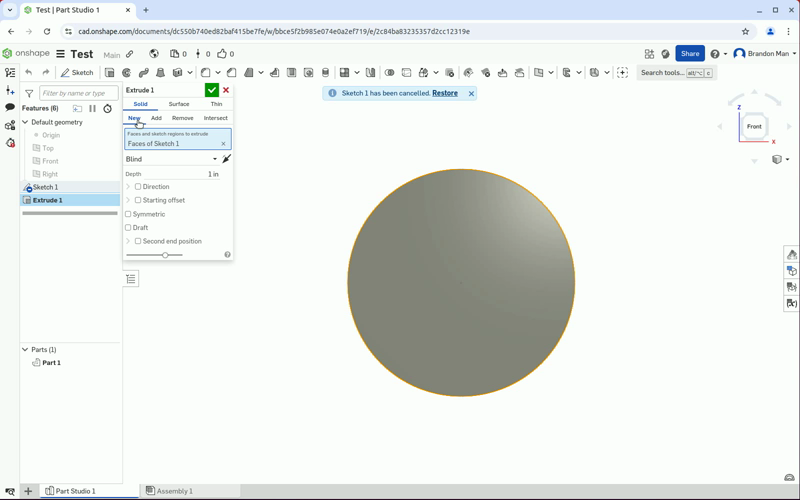
key(tab, 4)
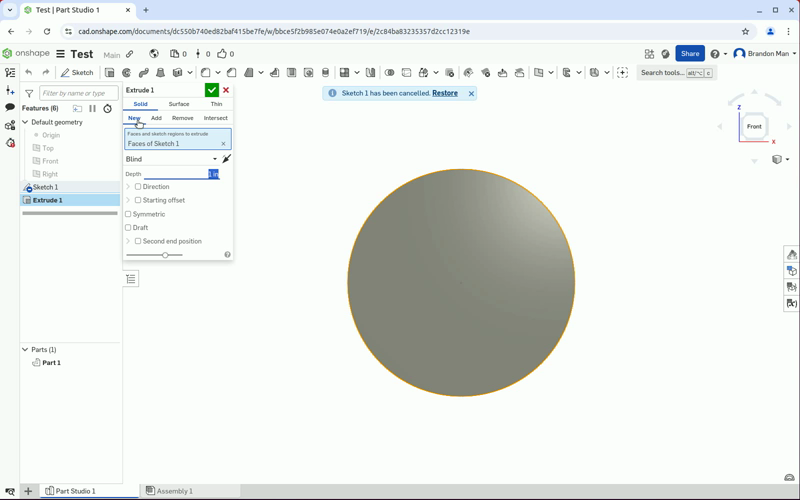
text(12.998)
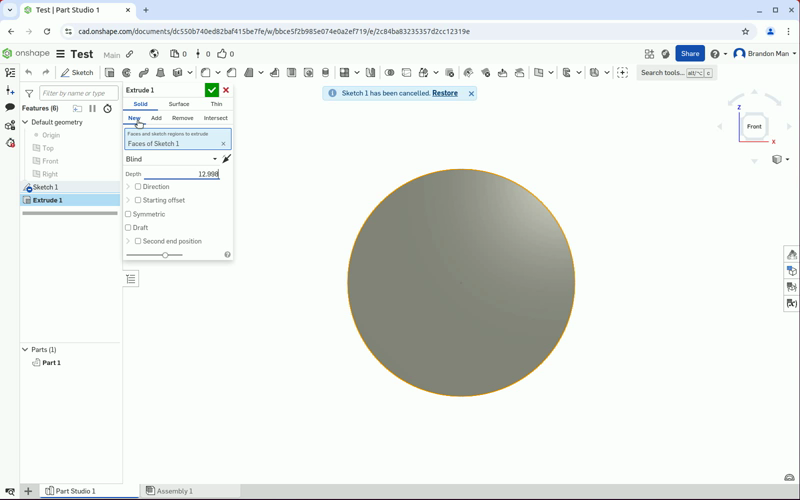
key(enter)
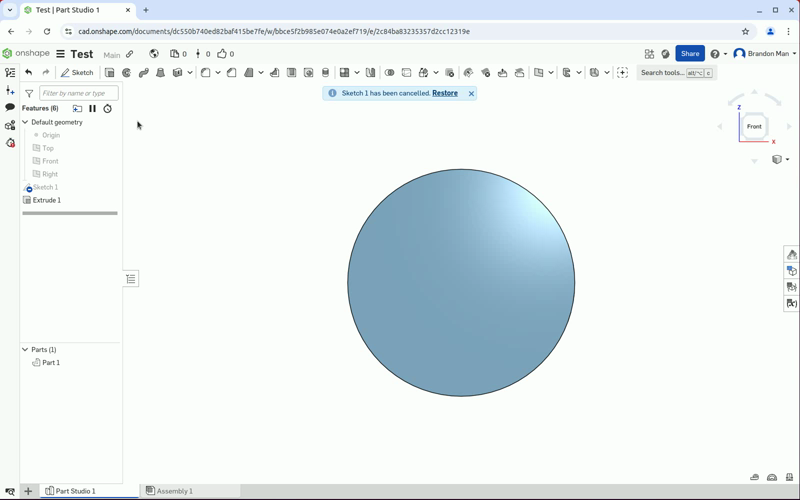
key(shift+h)
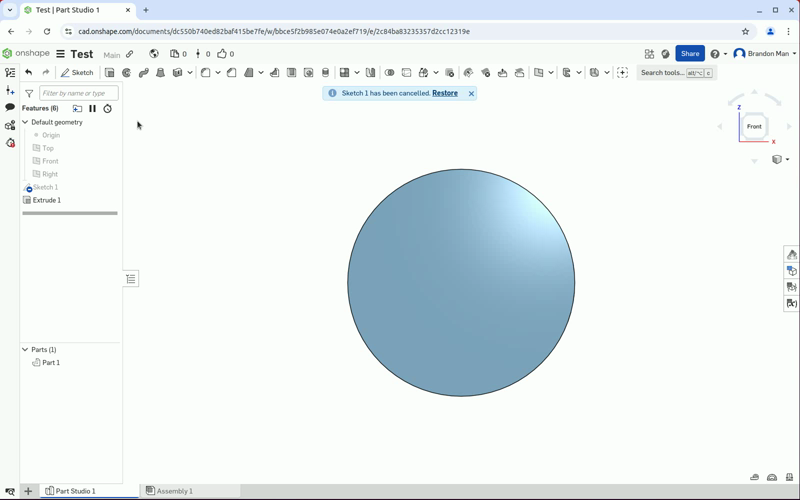
key(shift+h)
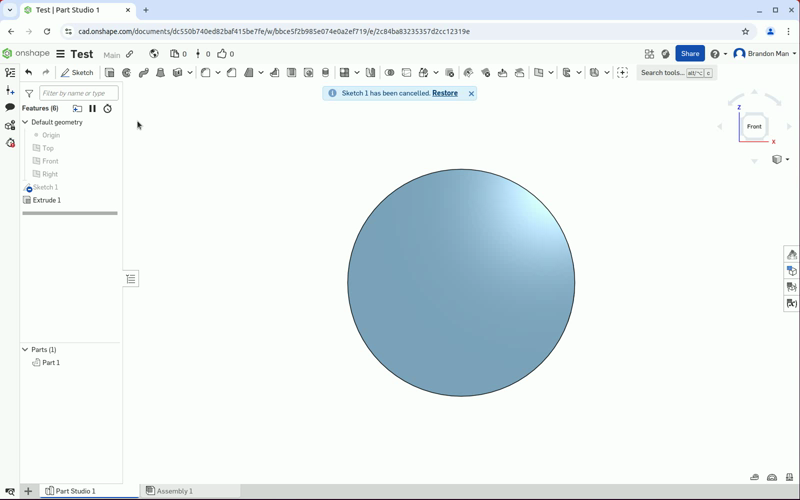
mouse_move(73, 189)
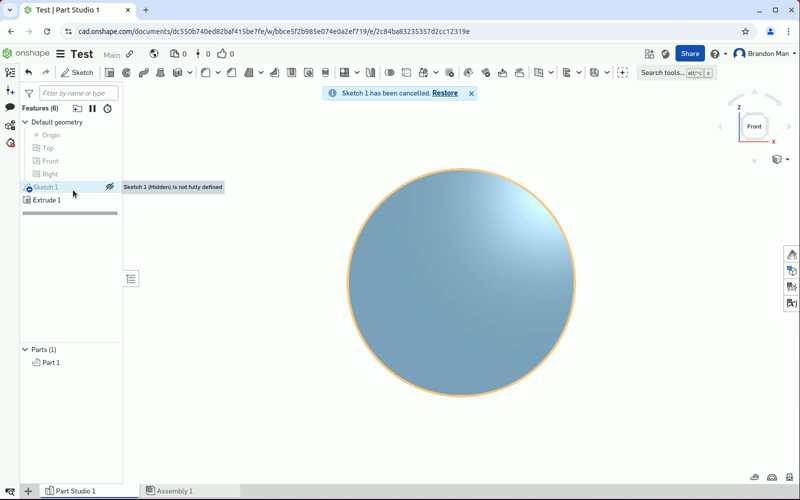
click(73, 189)
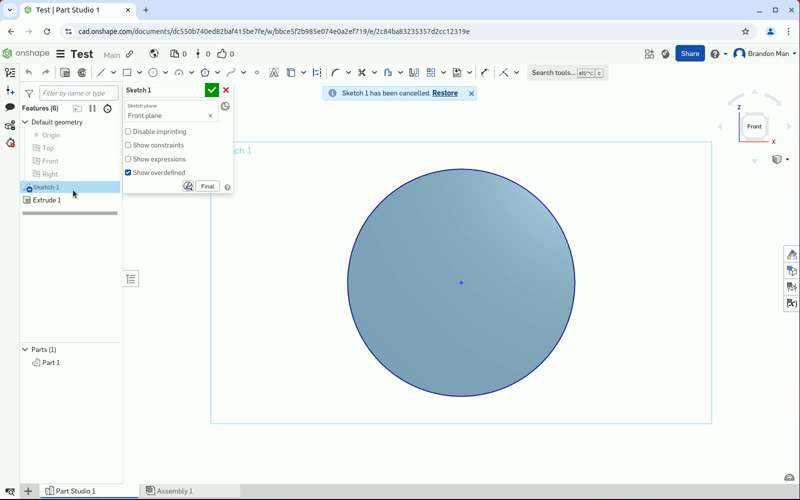
mouse_move(229, 92)
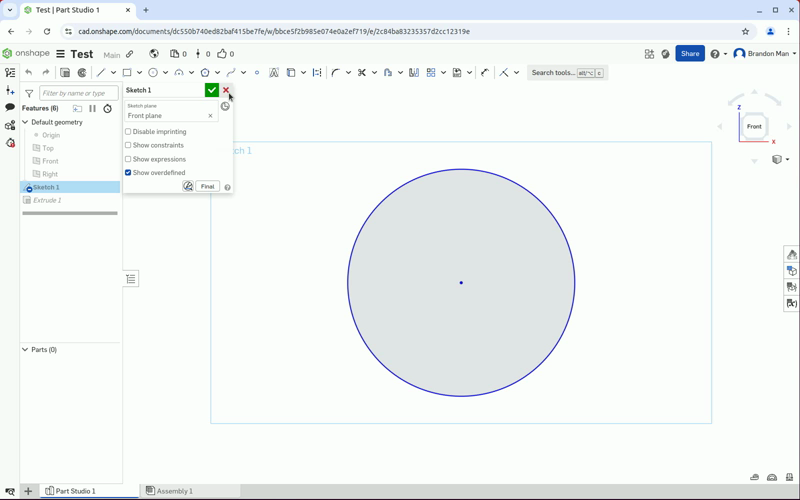
click(229, 92)
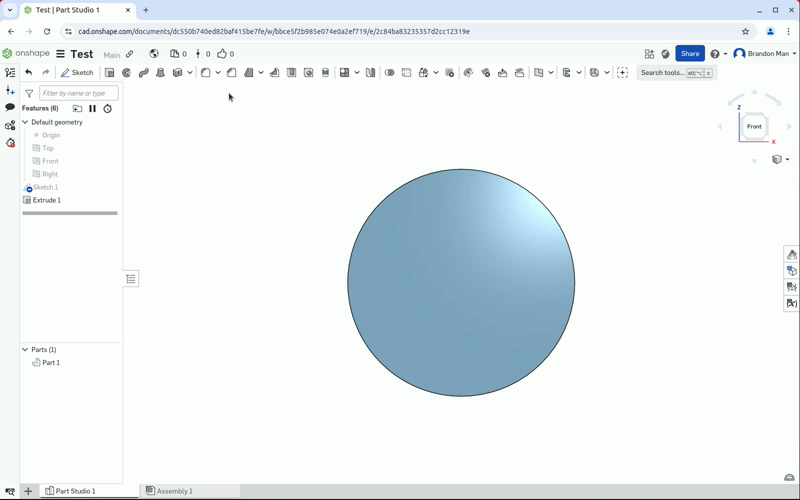
mouse_move(541, 75)
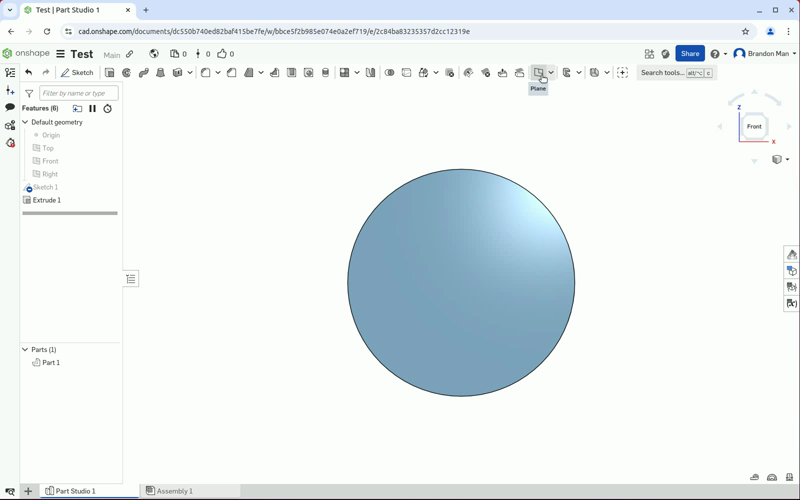
click(541, 75)
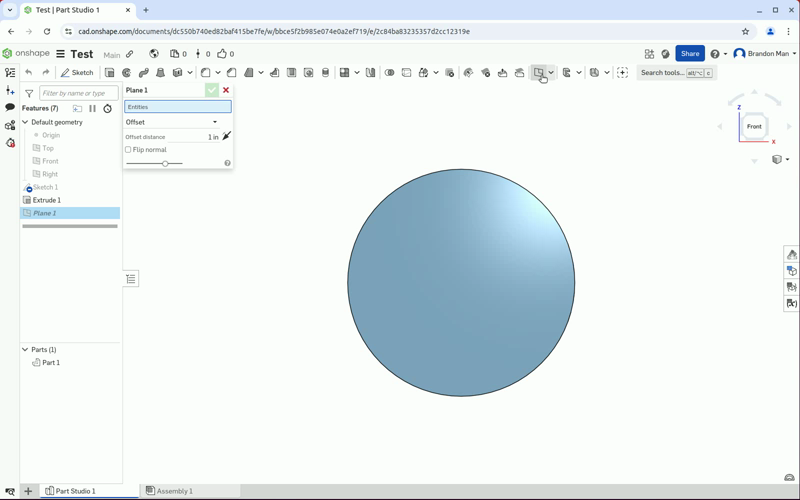
mouse_move(73, 163)
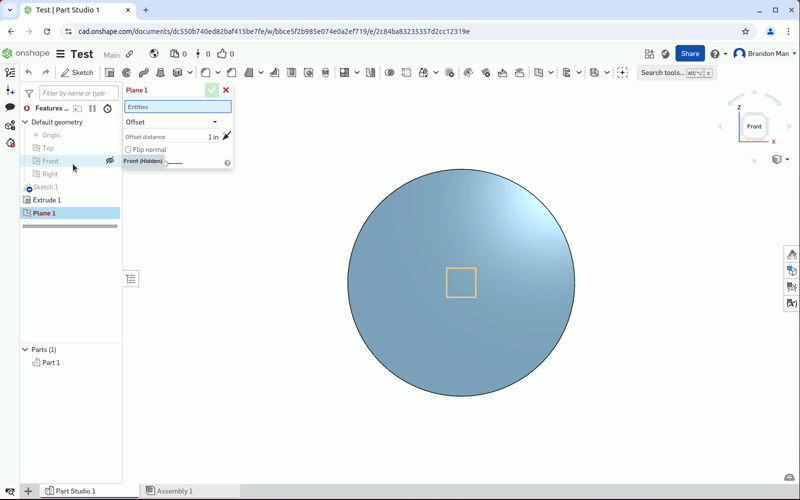
click(73, 163)
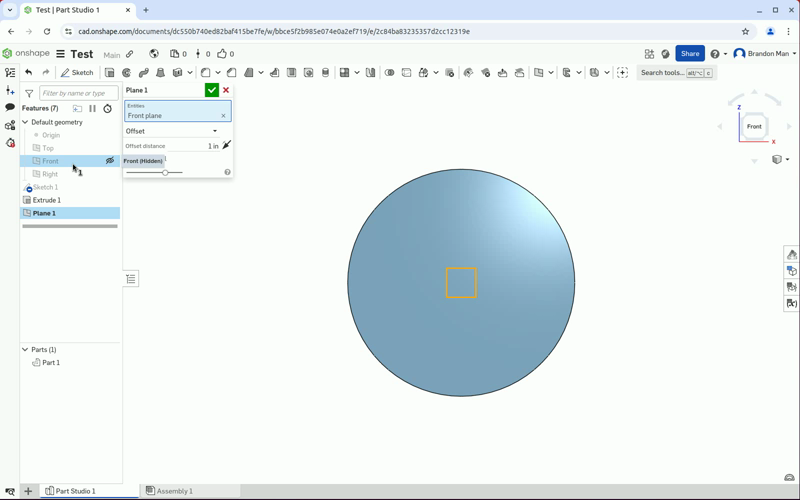
key(tab, 2)
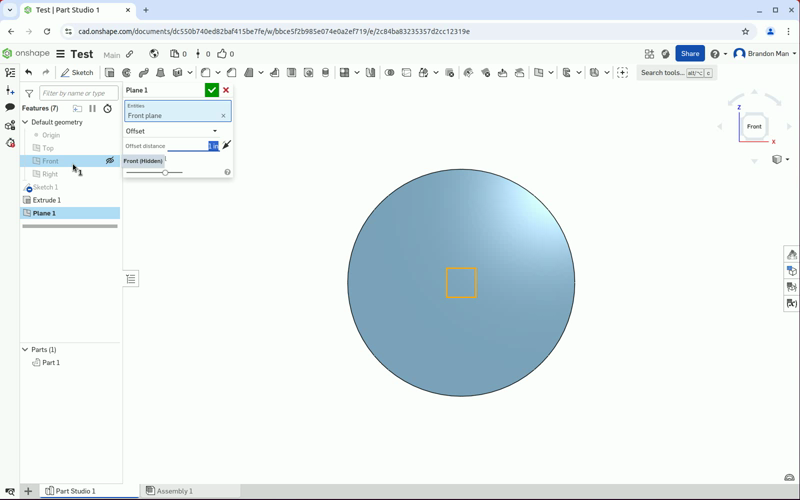
text(13.002)
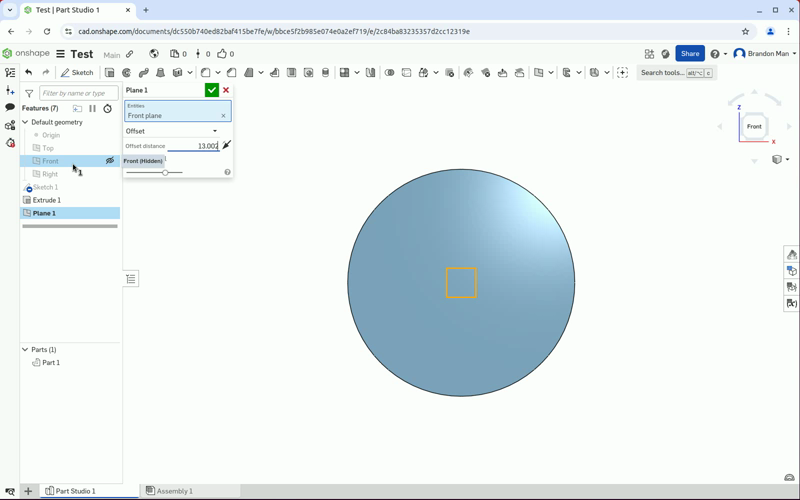
key(enter, 2)
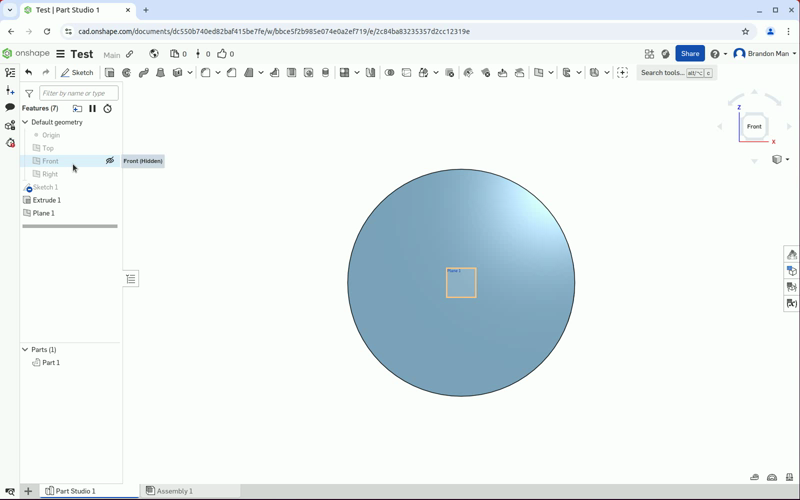
key(shift+s)
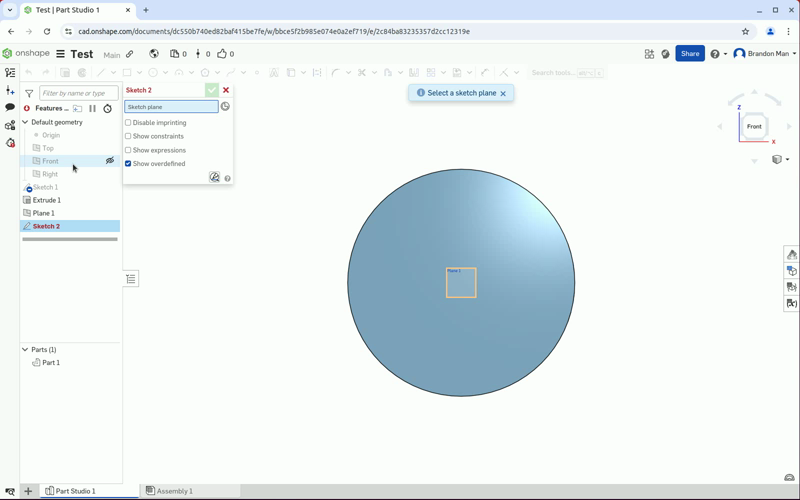
mouse_move(73, 215)
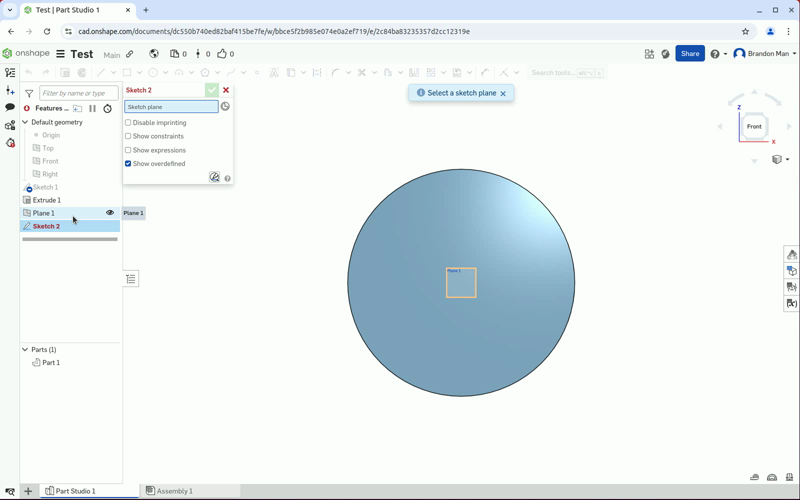
click(73, 215)
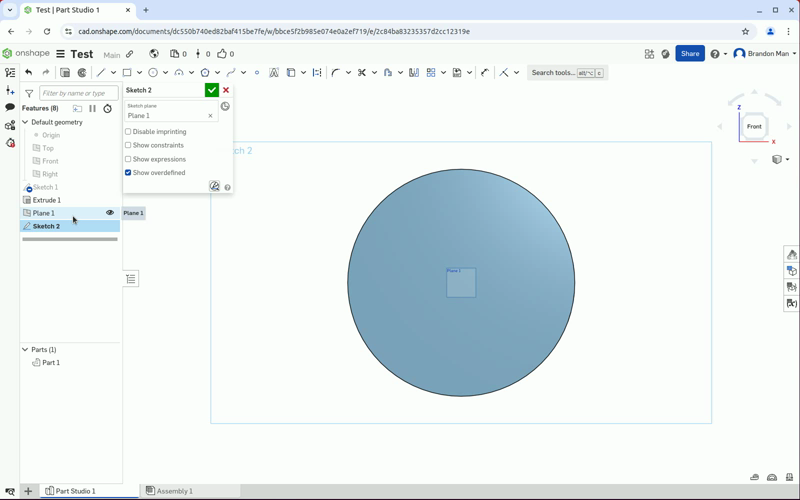
mouse_move(73, 352)
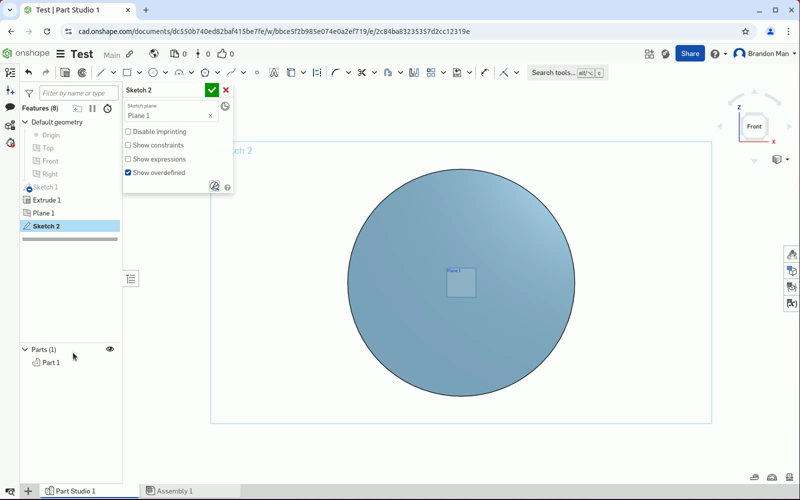
key(y)
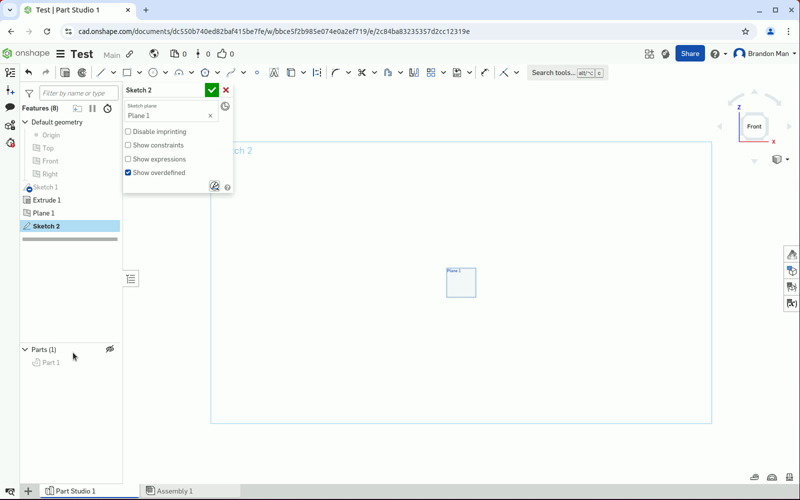
key(c)
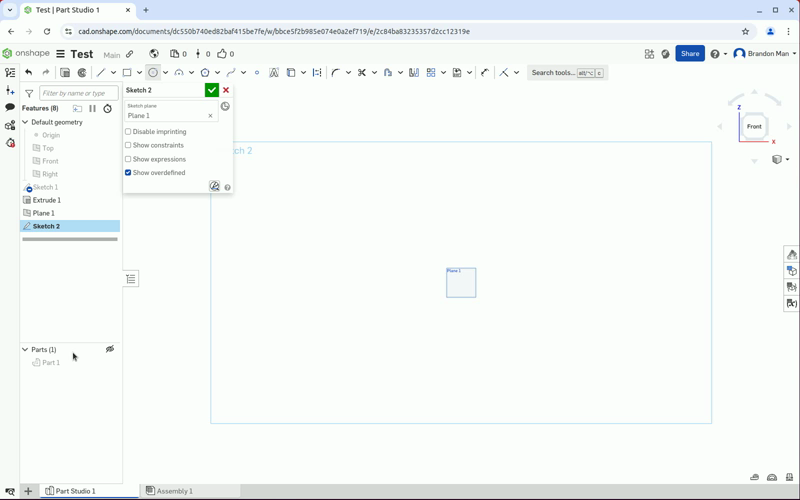
key_down(shift)
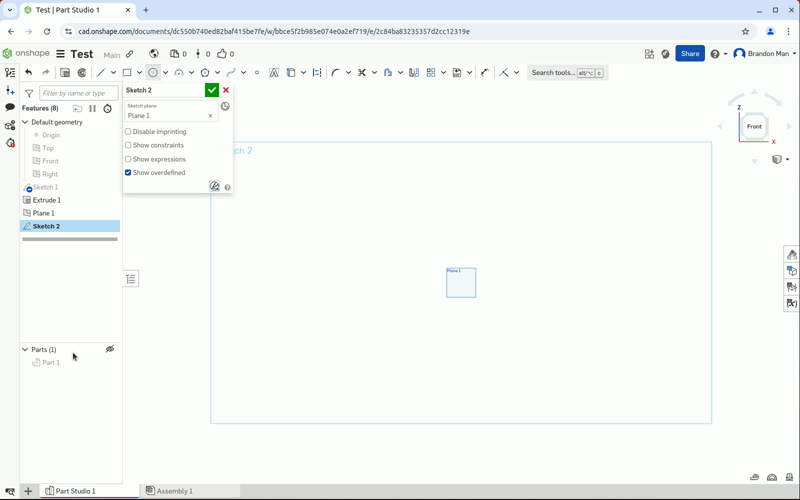
mouse_move(461, 282)
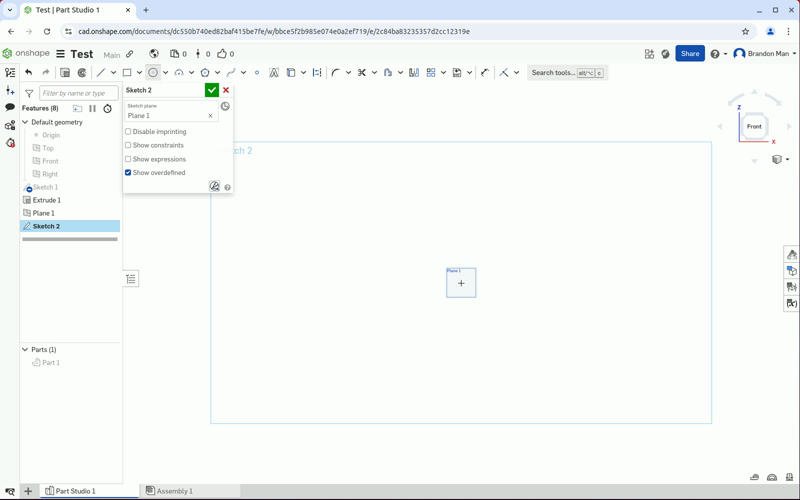
click(461, 282)
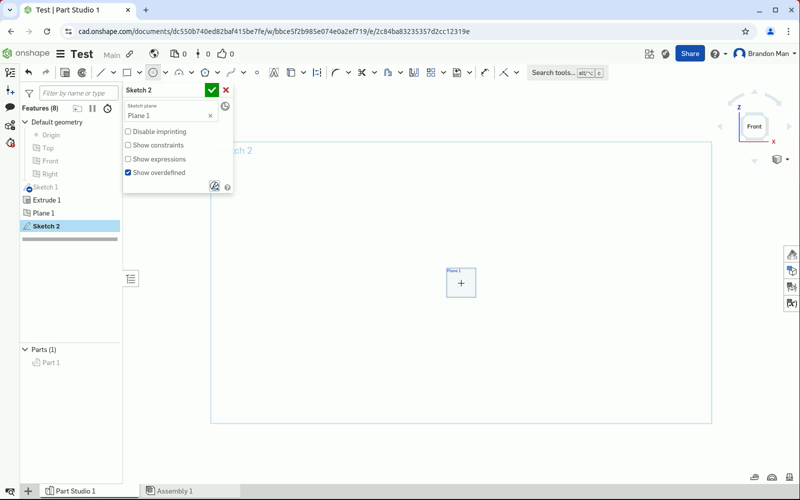
key_up(shift)
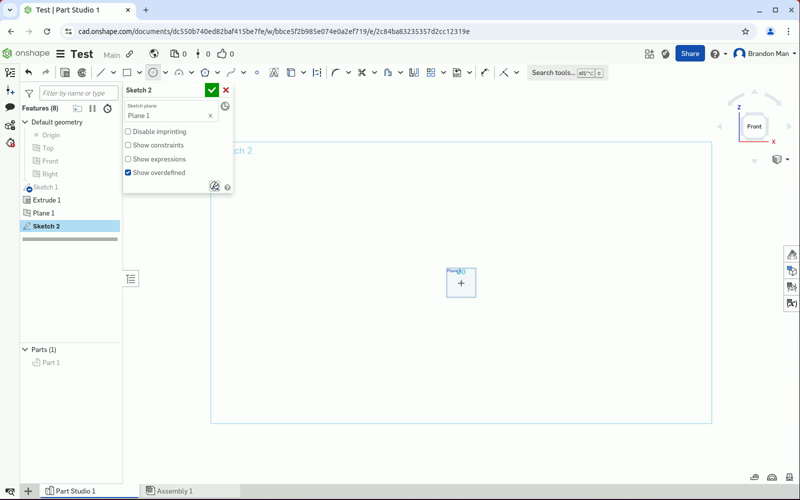
mouse_move(518, 282)
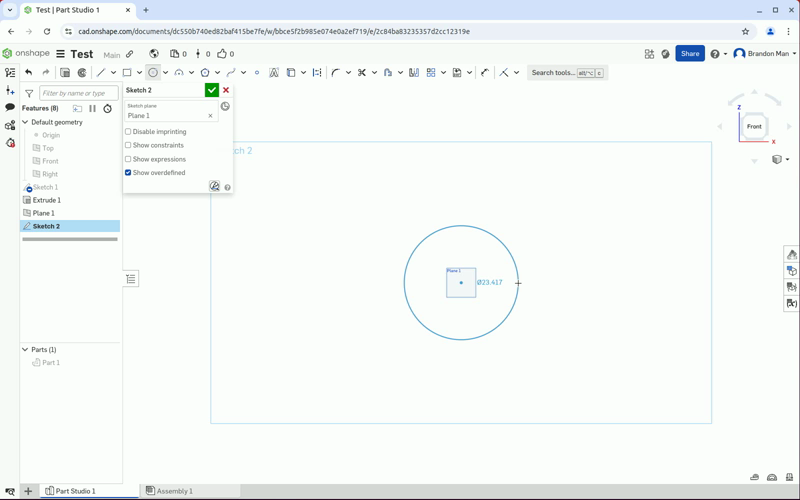
click(518, 282)
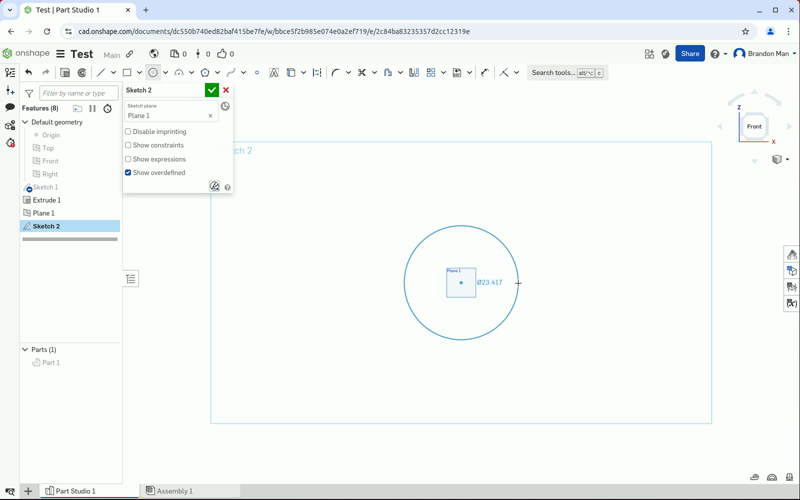
key(esc)
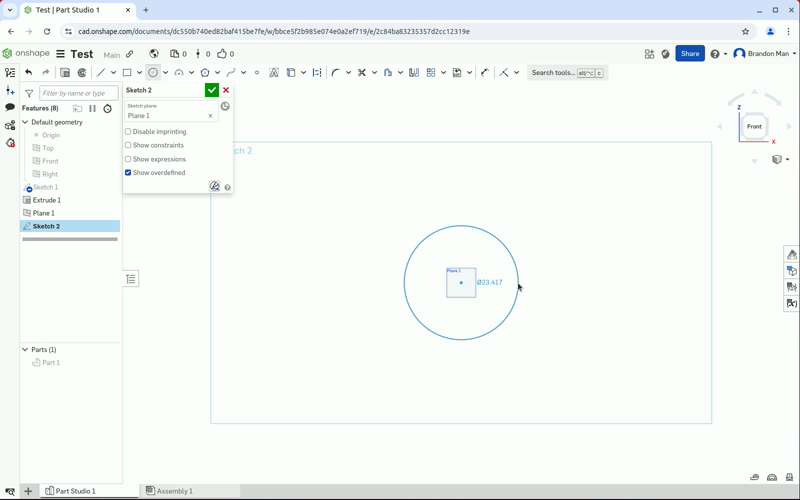
mouse_move(490, 248)
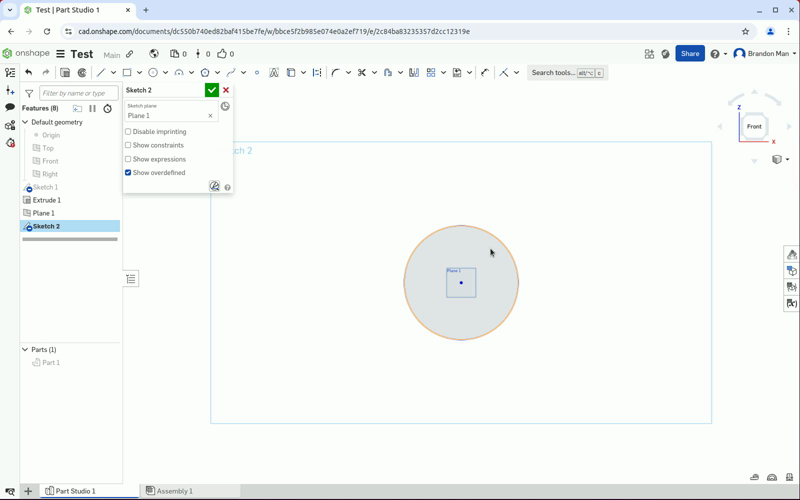
click(490, 248)
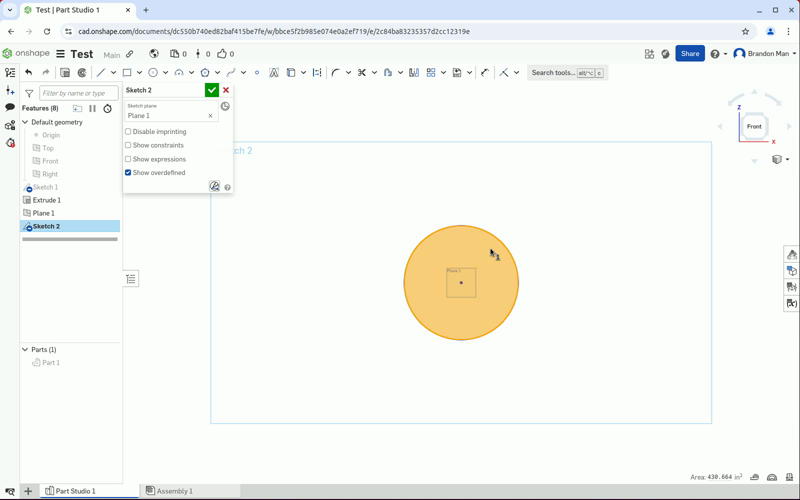
mouse_move(73, 352)
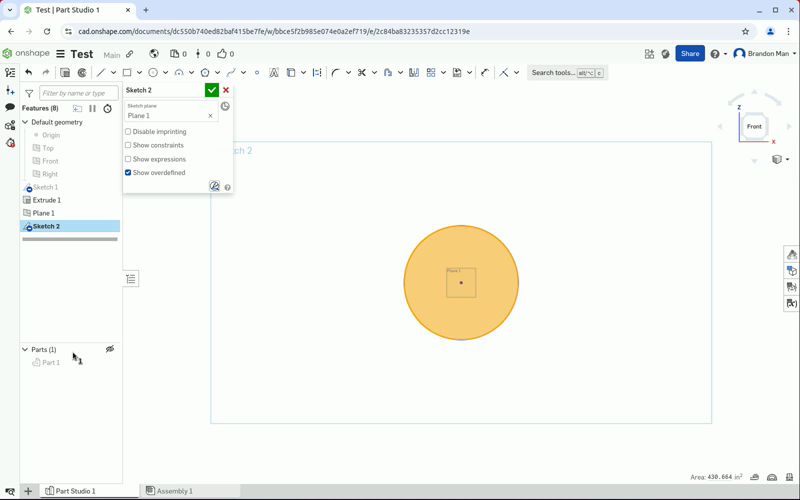
key(shift+y)
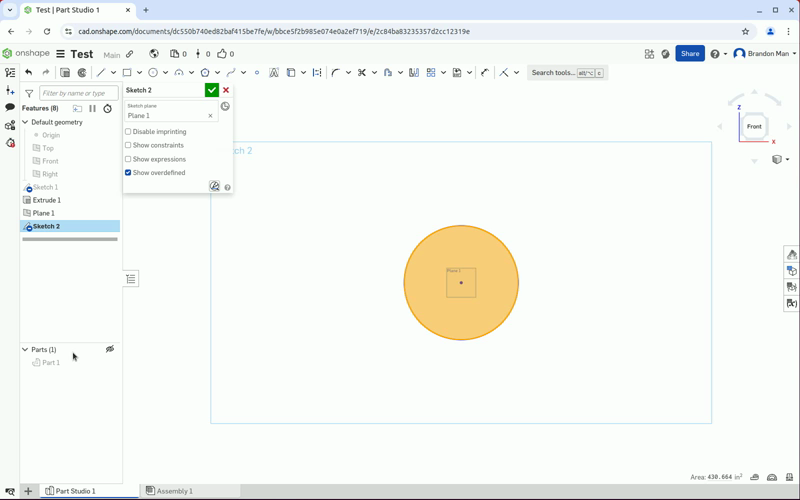
key(shift+e)
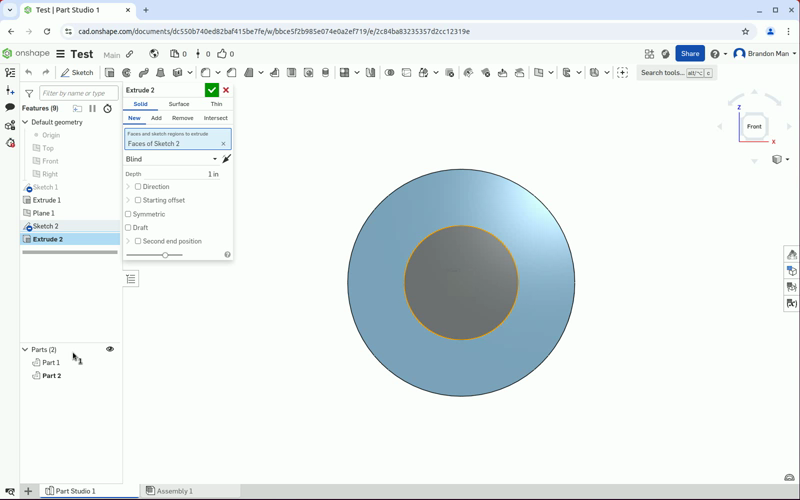
mouse_move(143, 106)
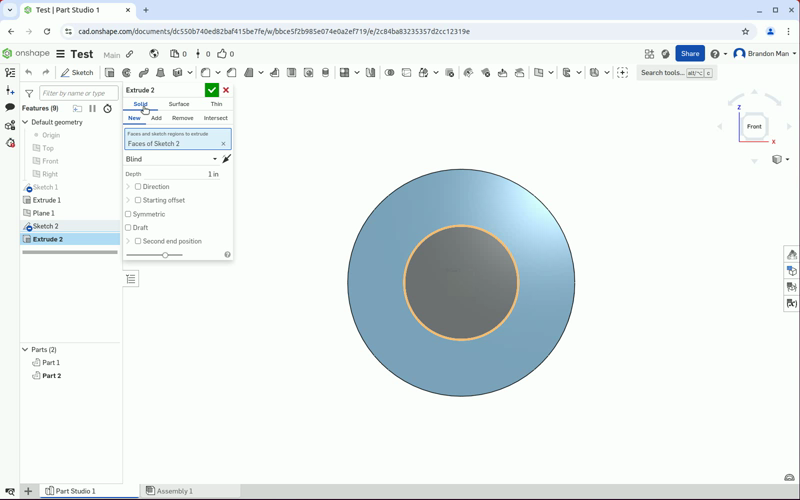
click(143, 106)
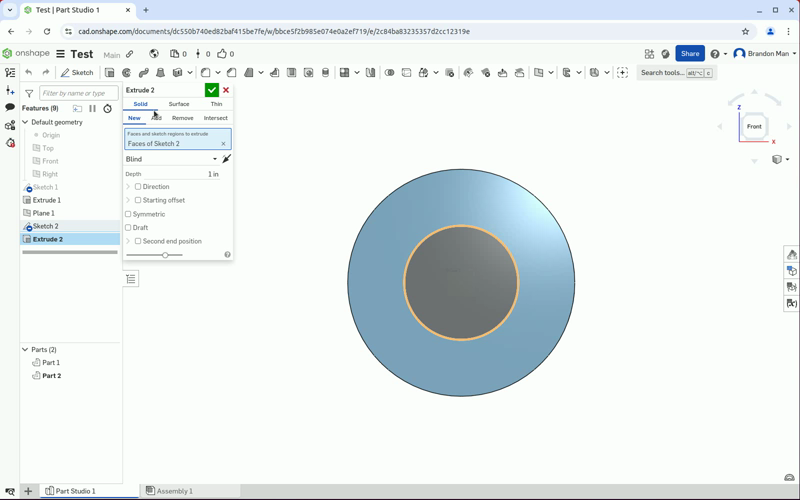
mouse_move(186, 120)
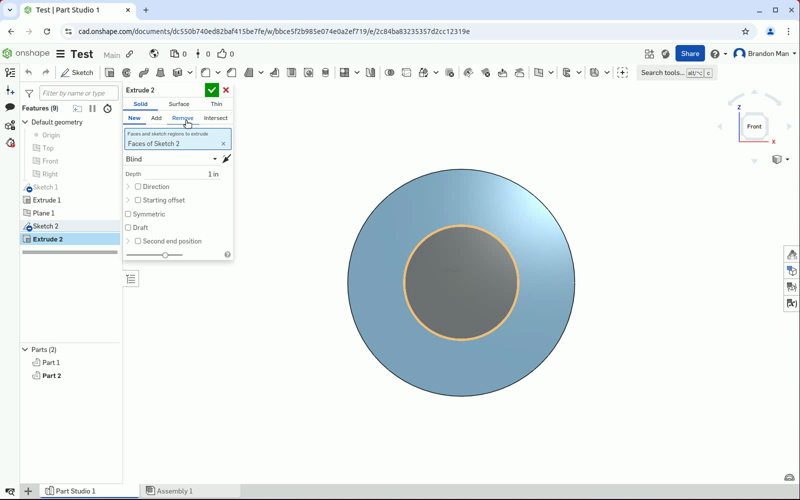
click(186, 120)
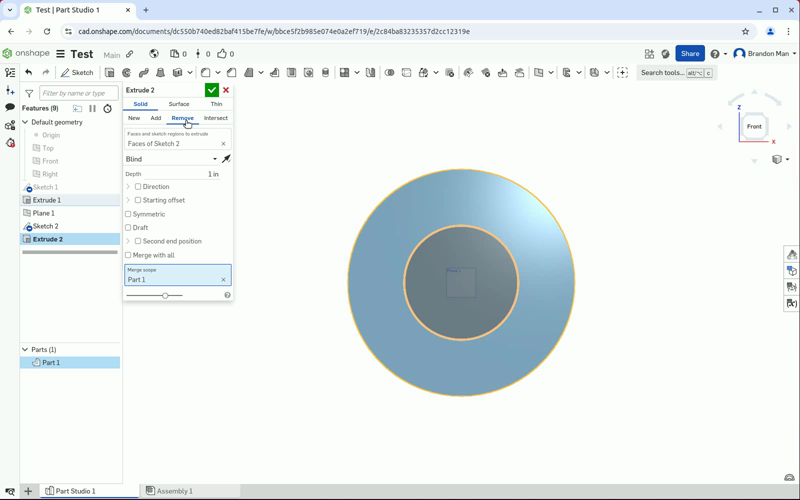
key(tab, 4)
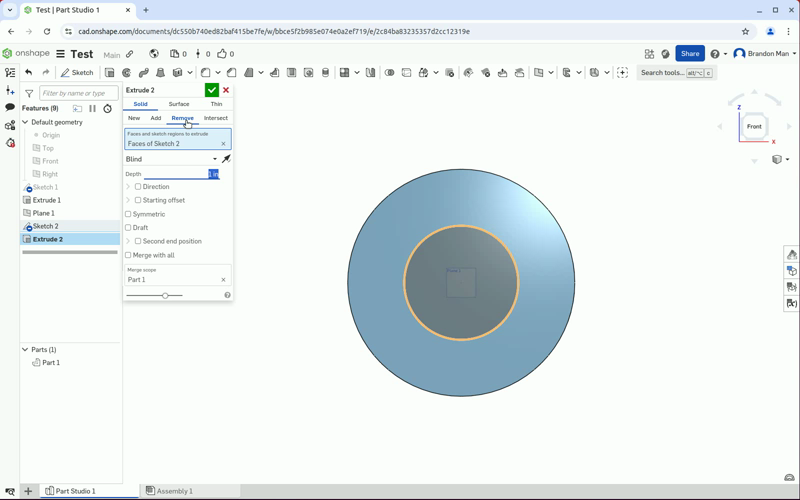
text(23.108)
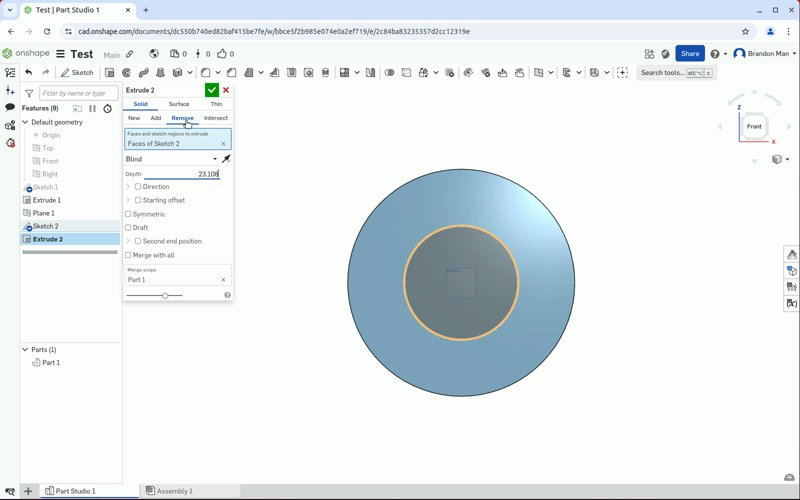
key(tab, 6)
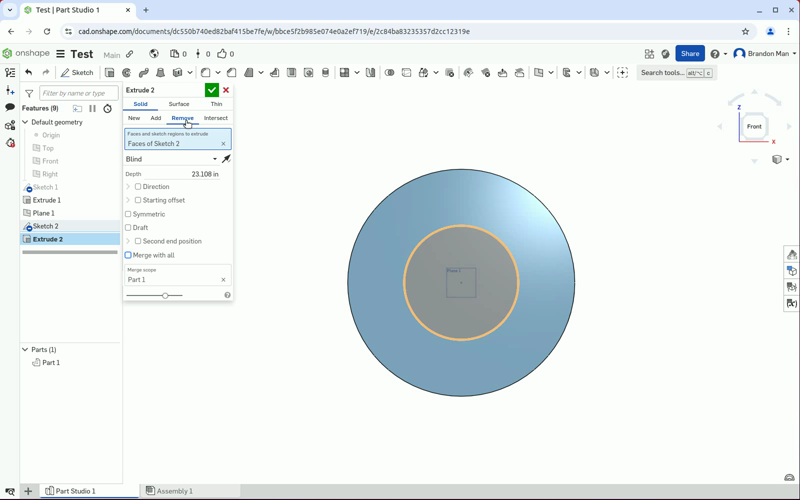
key(space)
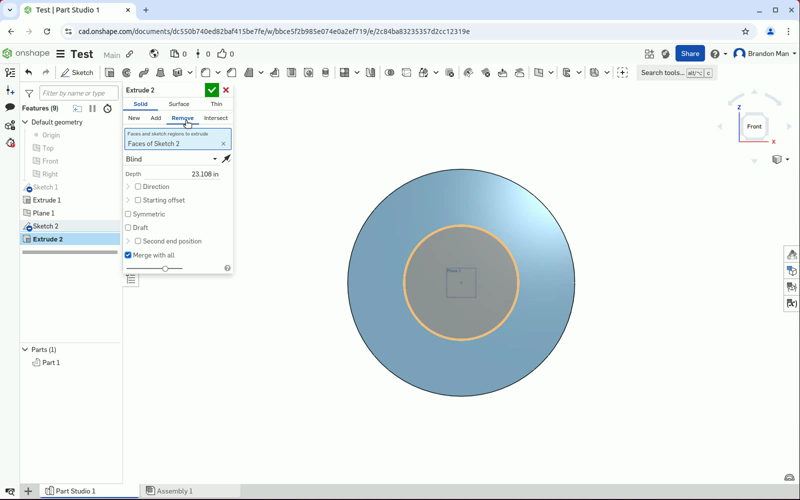
key(enter)
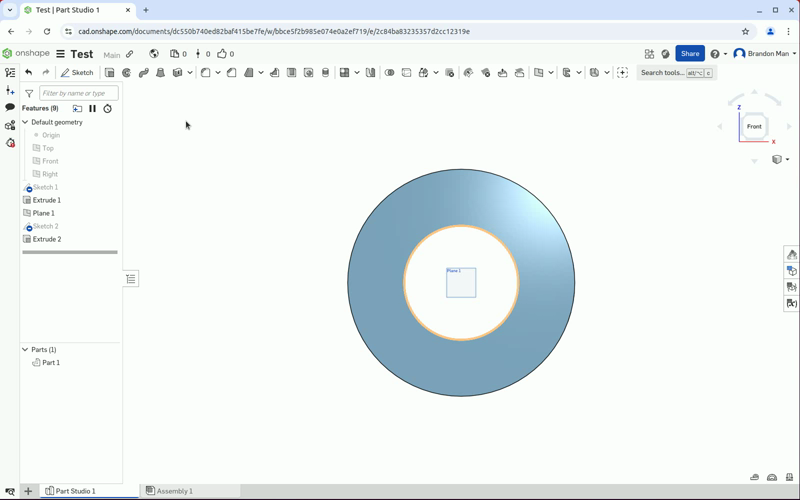
key(shift+h)
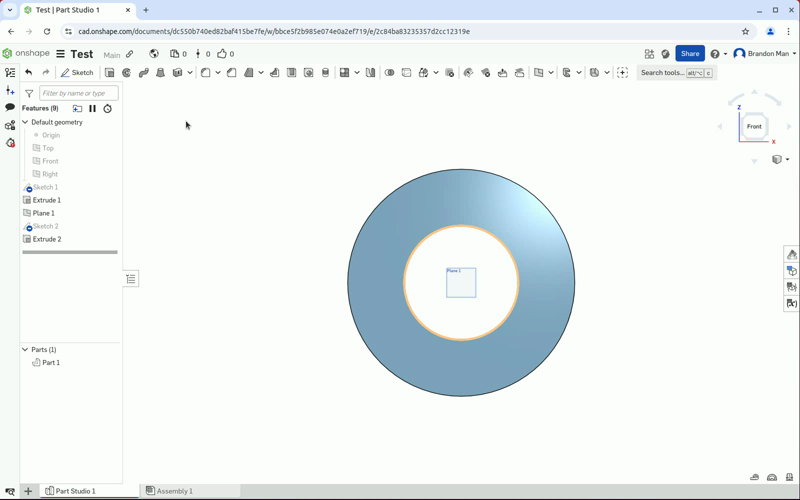
key(shift+h)
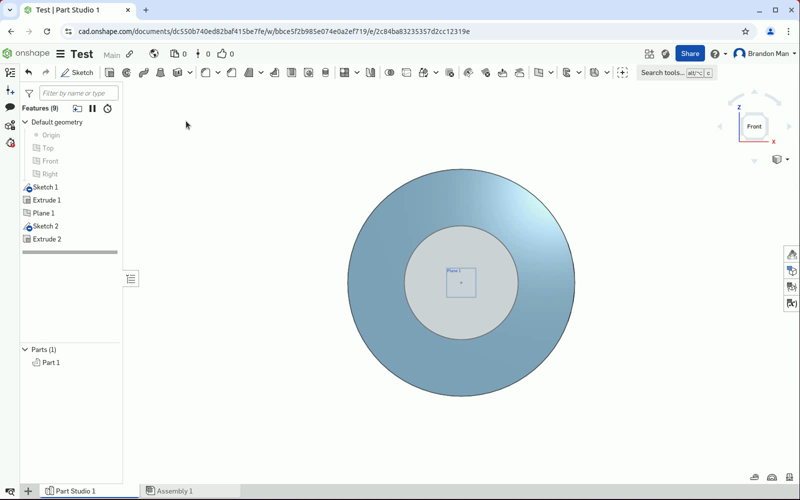
key(shift+7)
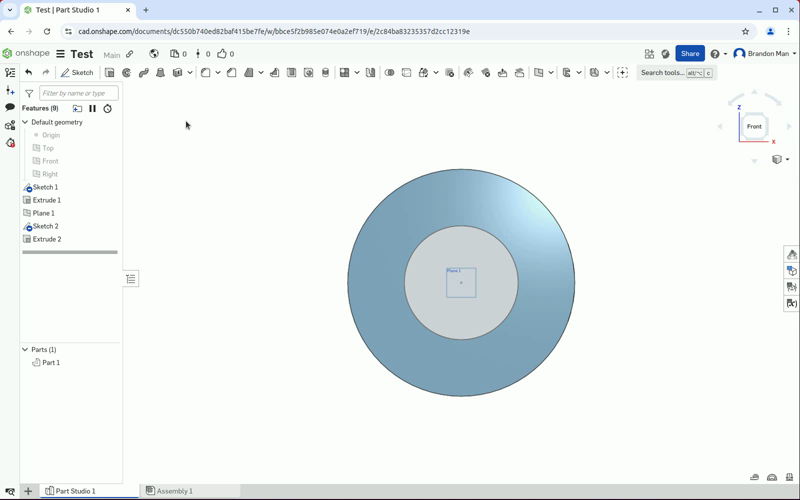
key(left, 2)
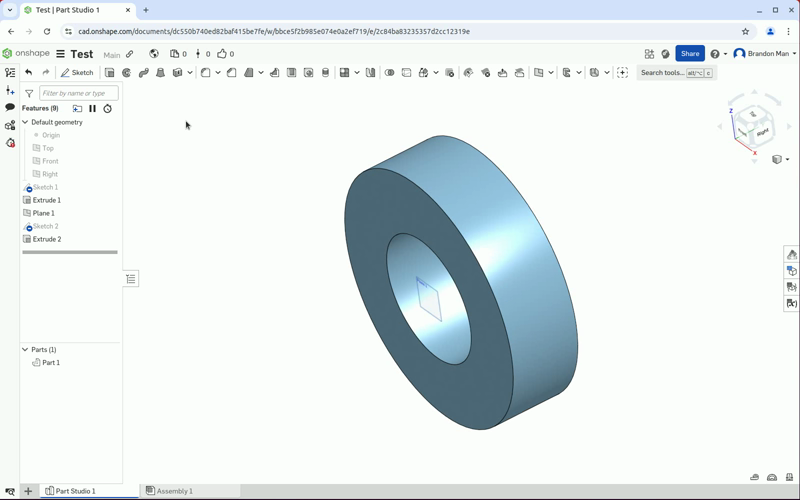
key(down, 2)
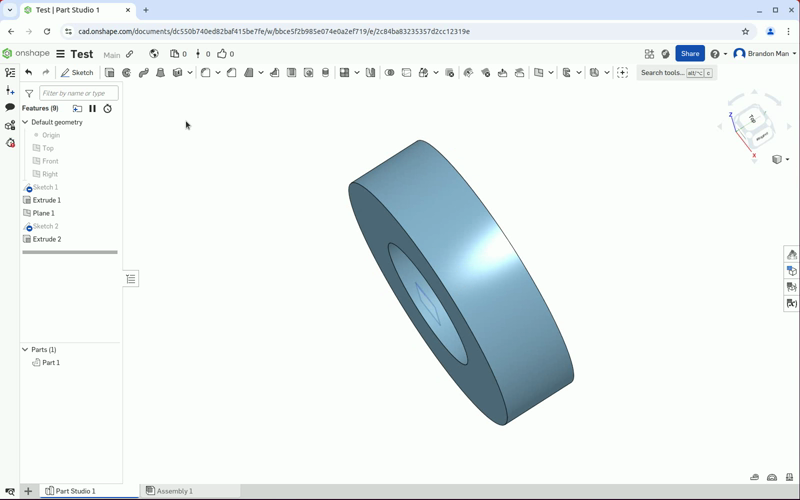
key(up, 2)
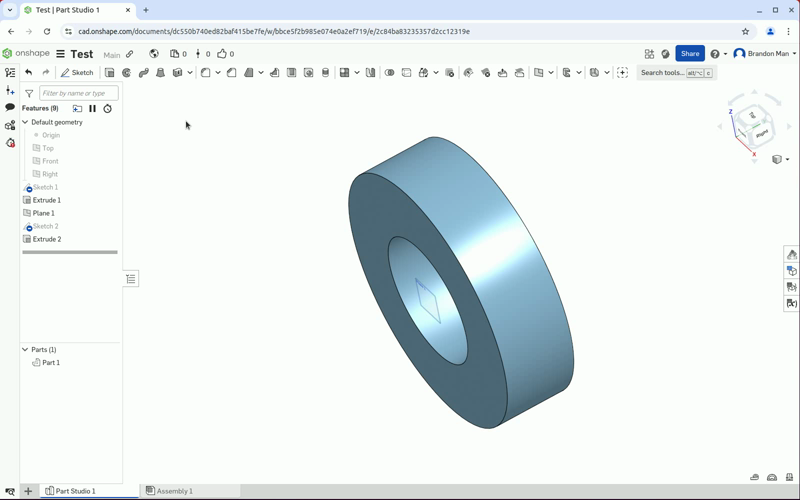
key(right, 2)
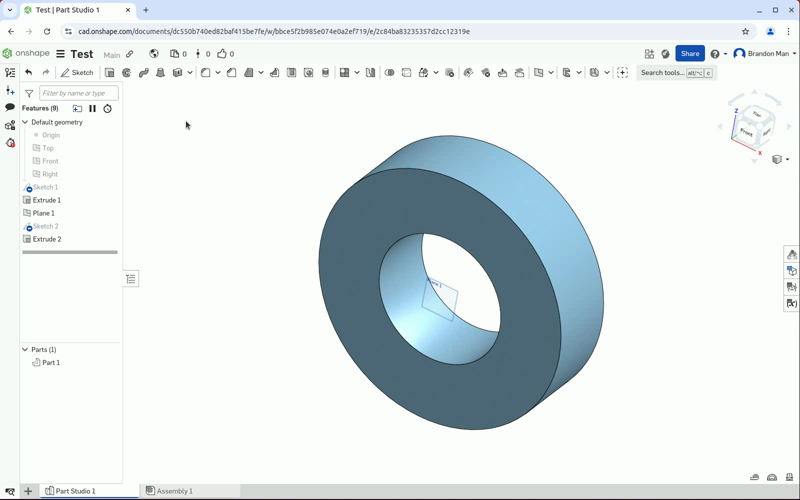
mouse_move(73, 189)
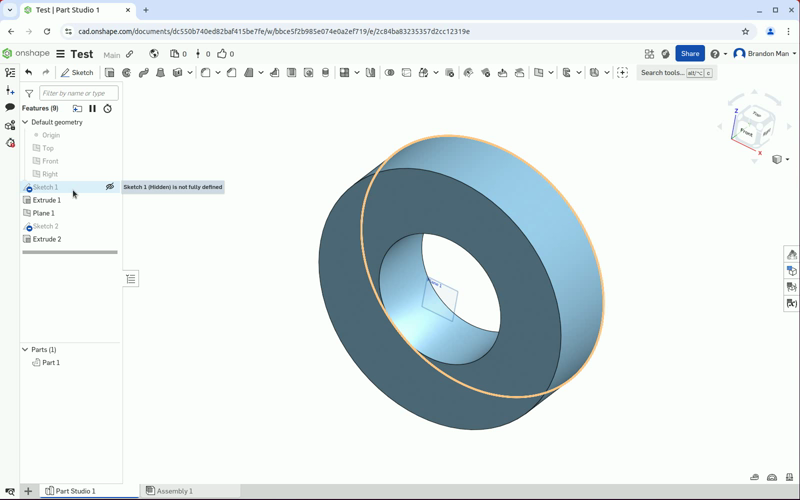
click(73, 189)